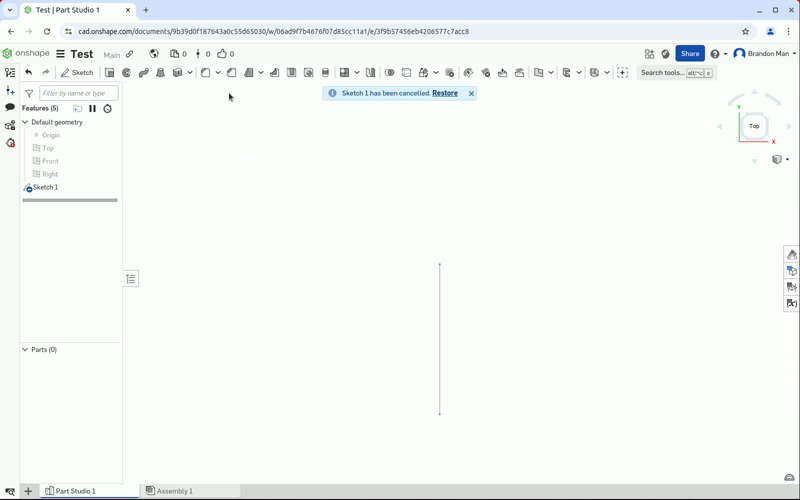
key(shift+h)
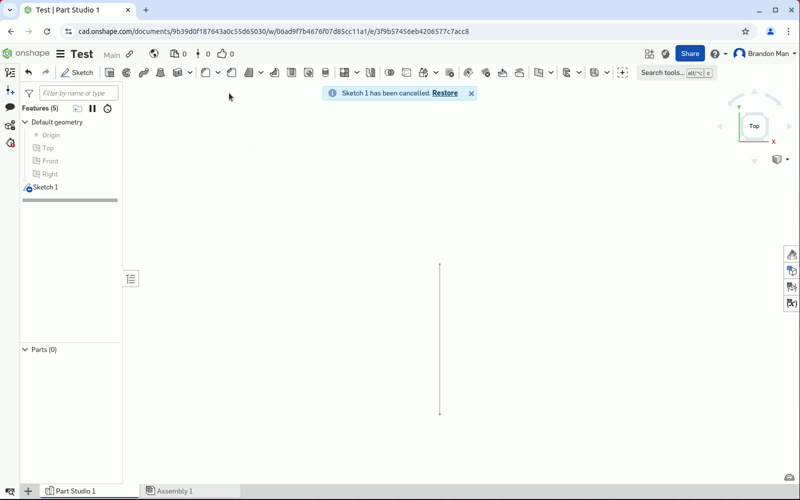
key(shift+s)
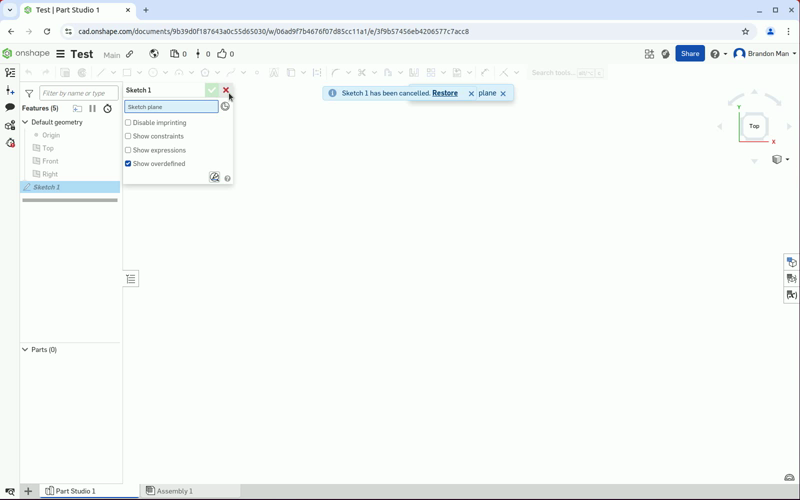
mouse_move(73, 150)
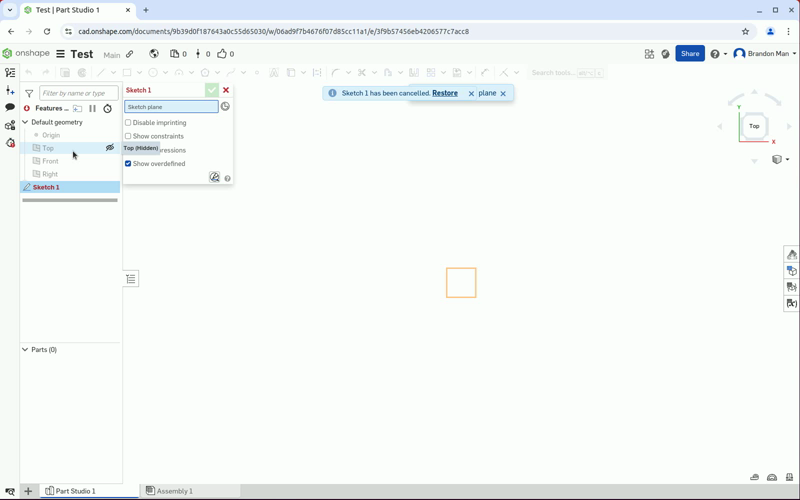
click(73, 150)
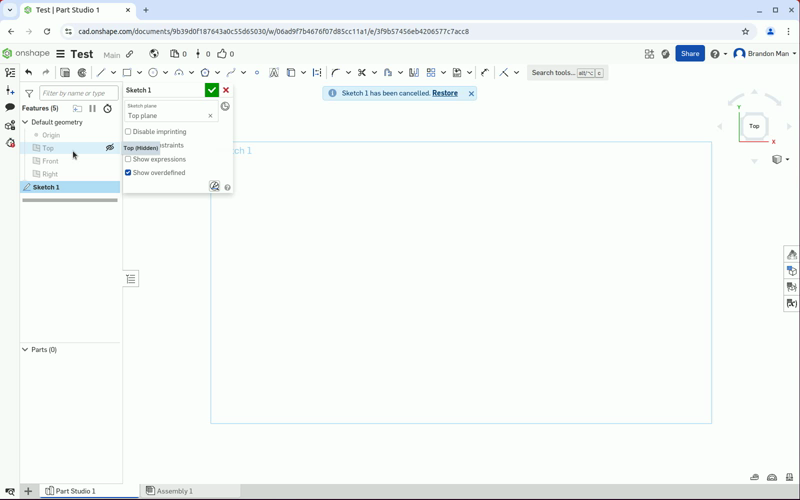
mouse_move(73, 352)
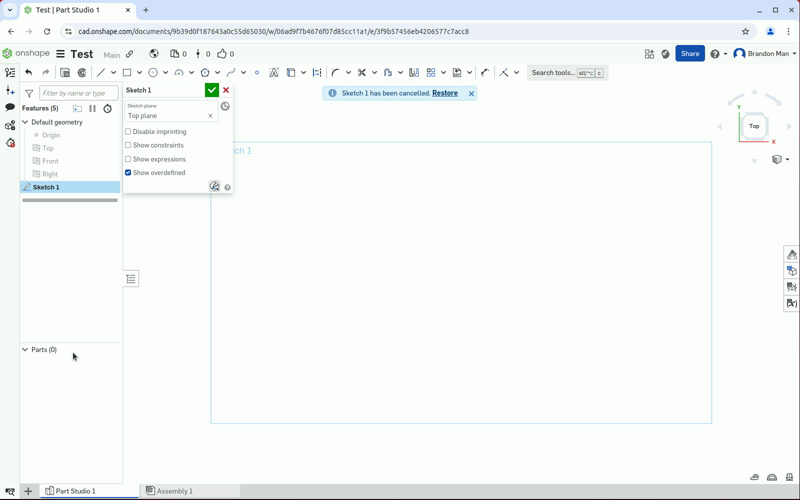
key(y)
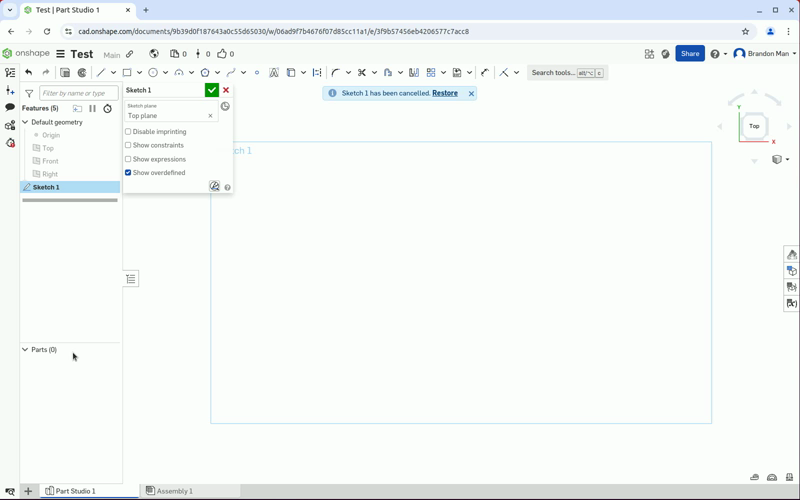
key(l)
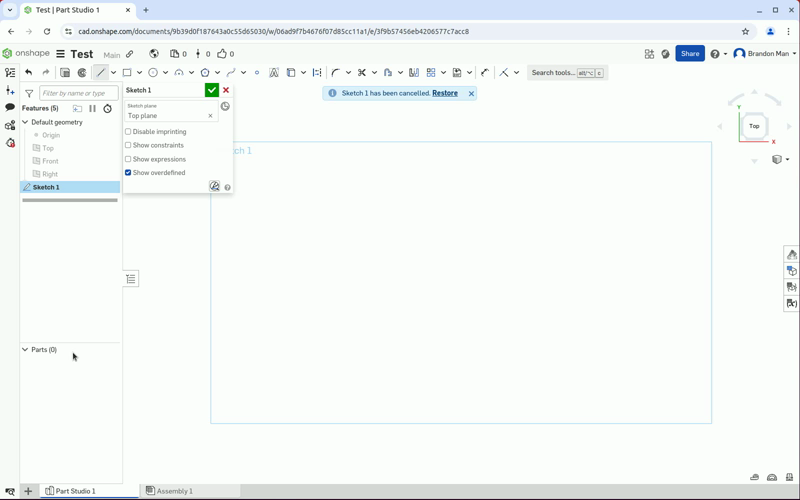
key_down(shift)
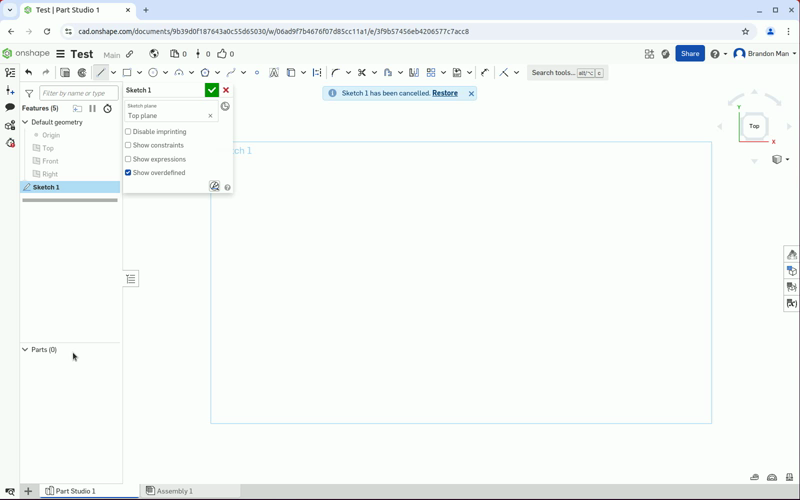
mouse_move(349, 378)
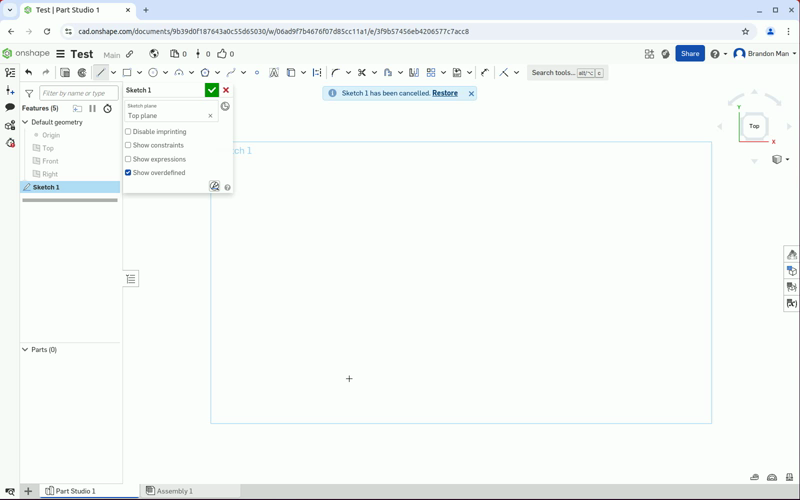
click(349, 378)
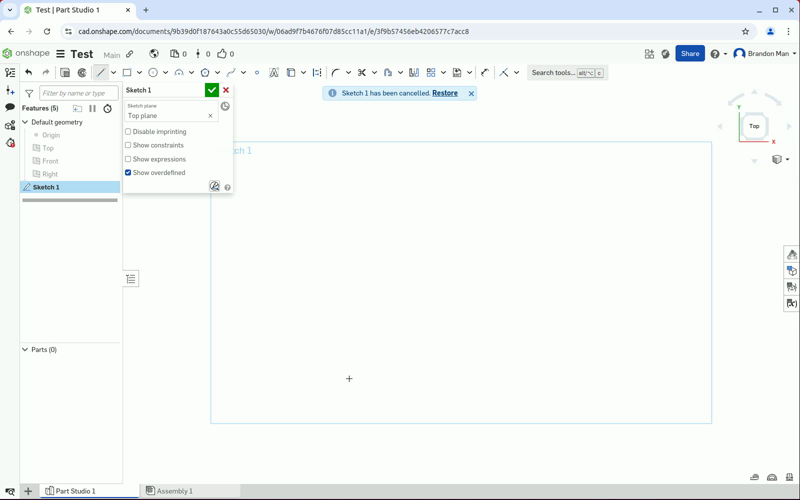
key_up(shift)
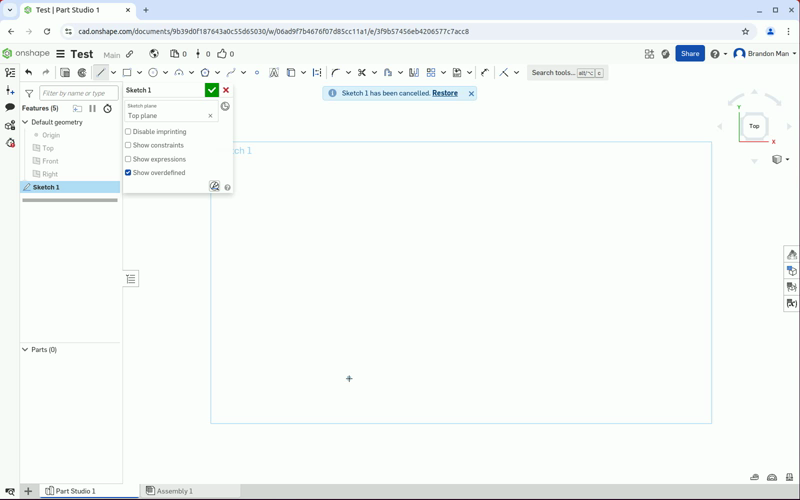
key_down(shift)
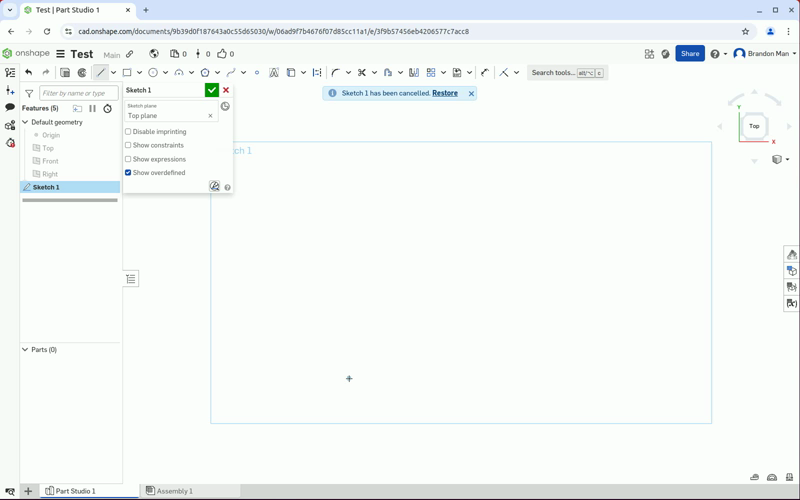
mouse_move(570, 378)
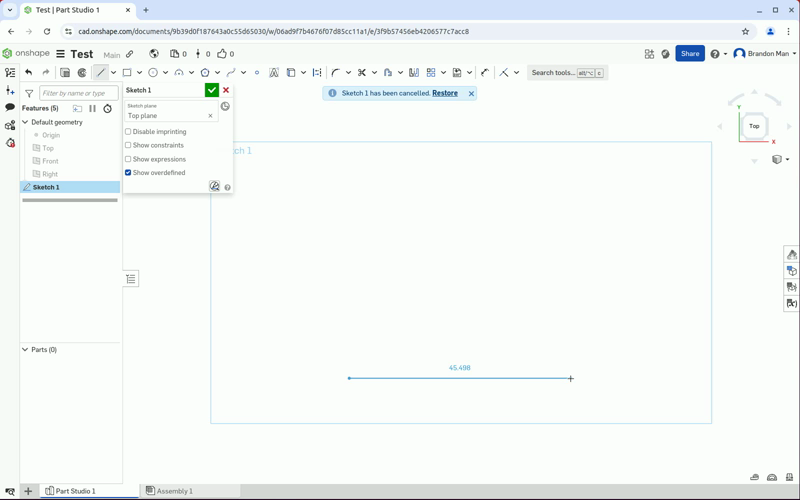
click(570, 378)
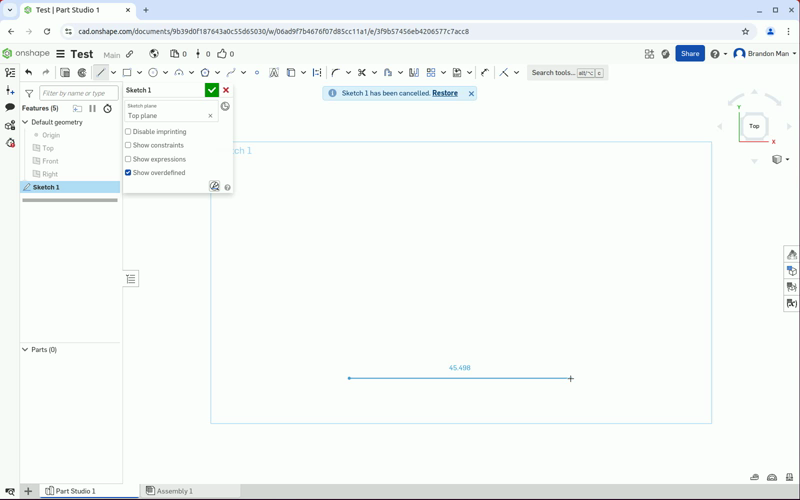
key_up(shift)
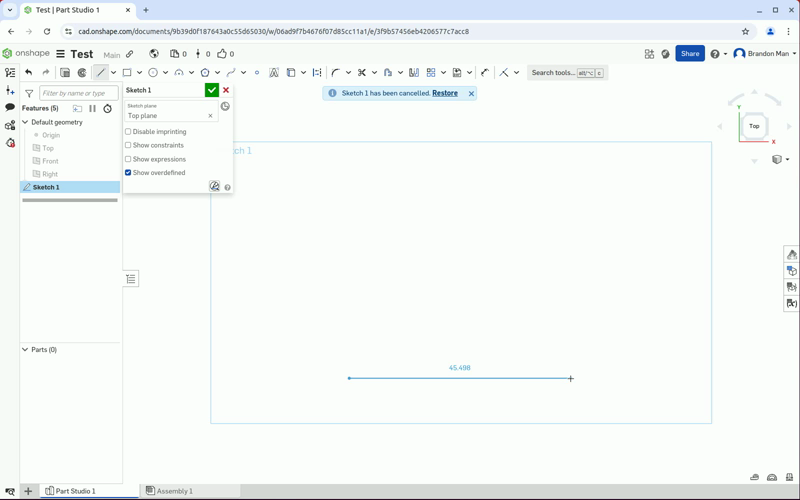
key_down(shift)
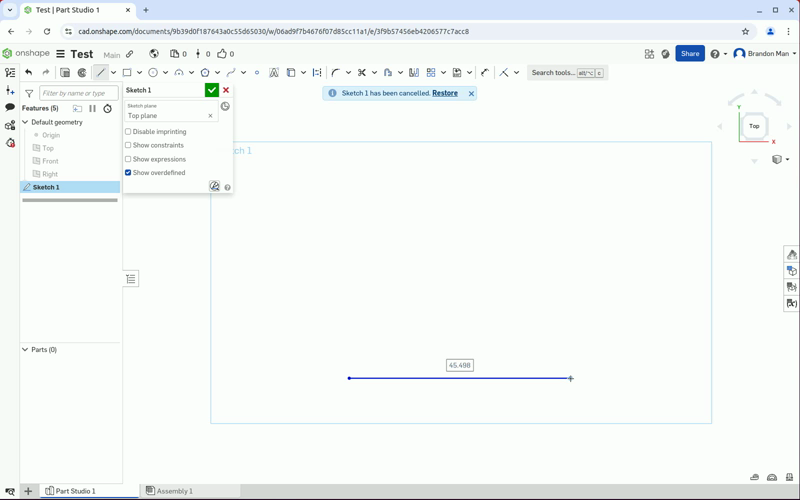
mouse_move(570, 189)
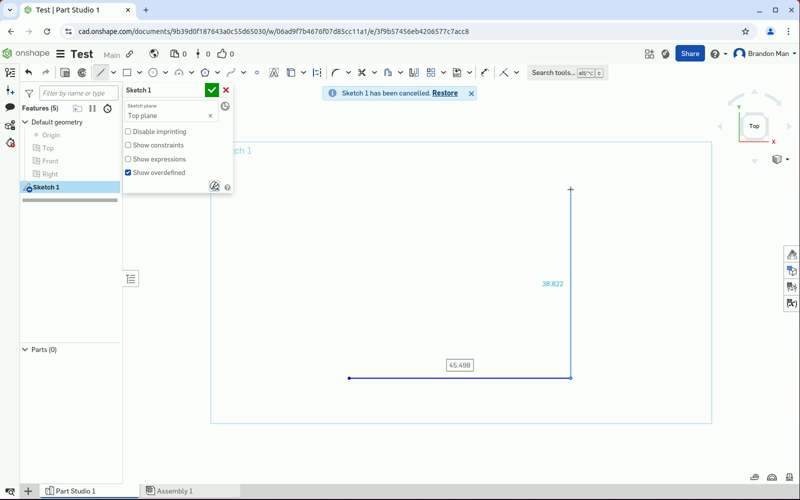
click(570, 189)
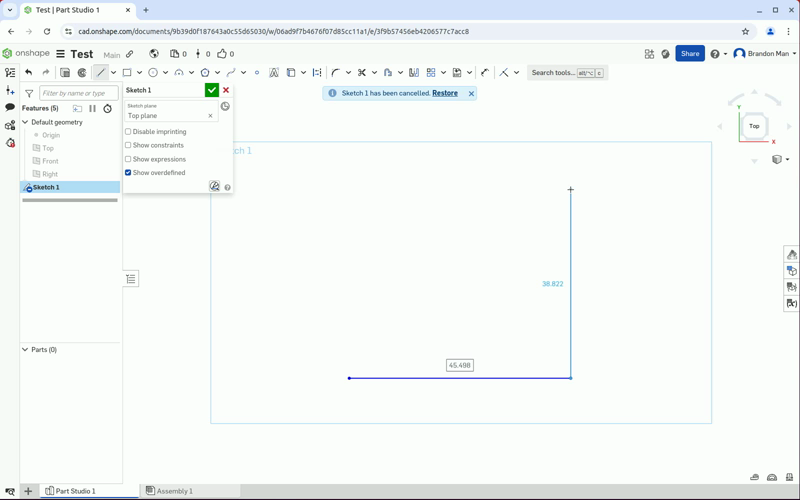
key_up(shift)
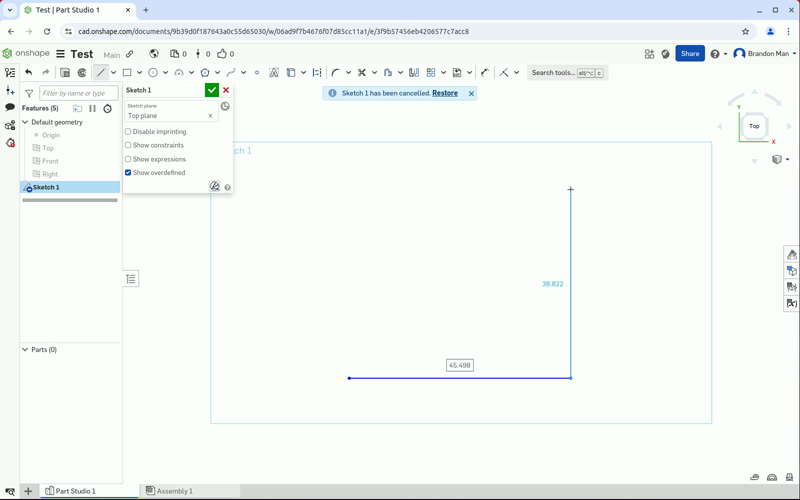
key_down(shift)
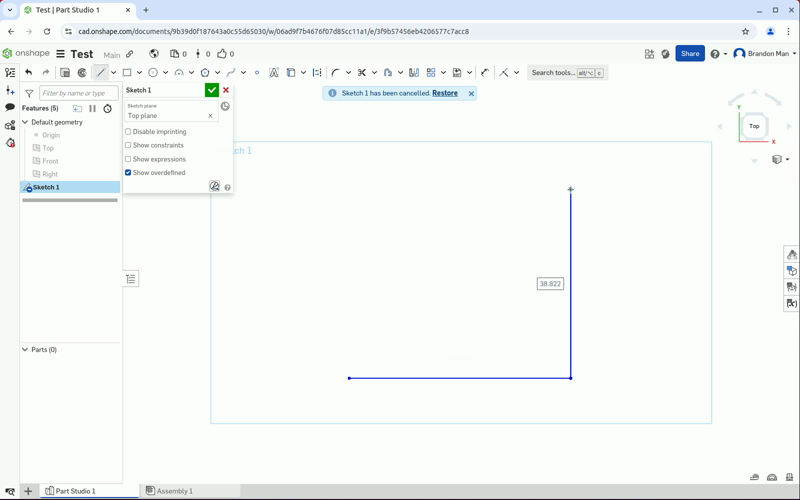
mouse_move(349, 189)
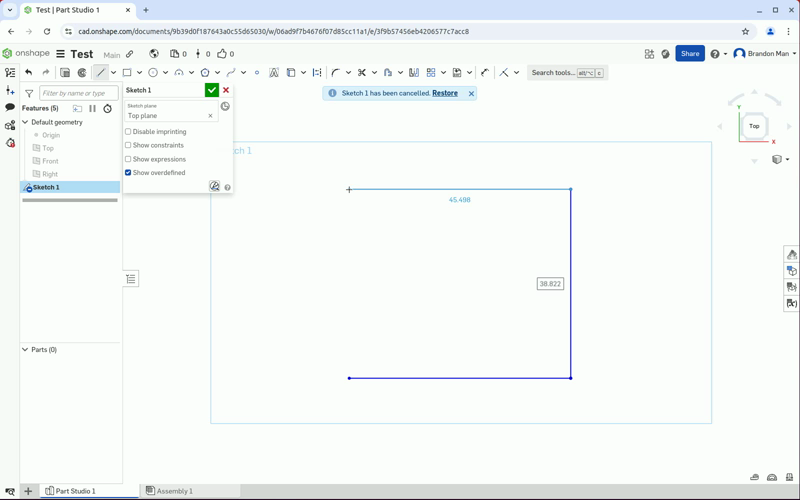
click(349, 189)
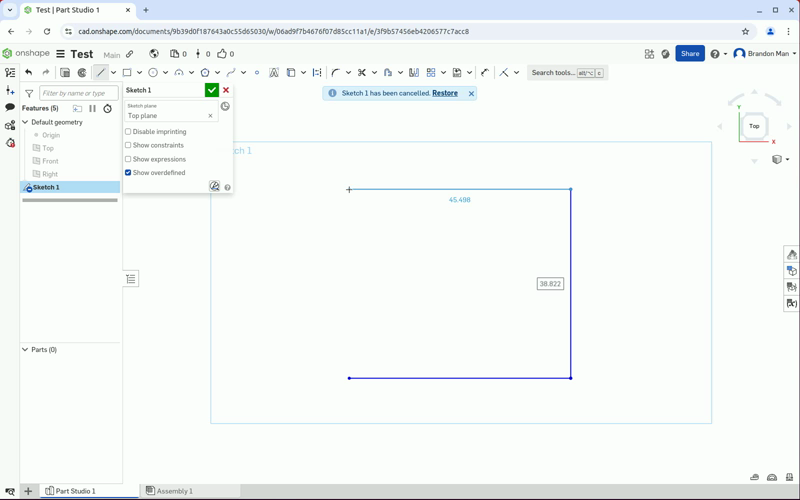
key_up(shift)
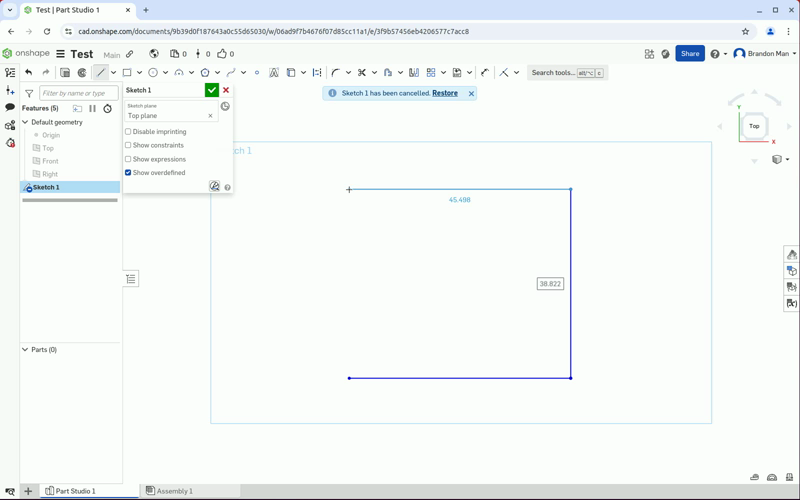
key_down(shift)
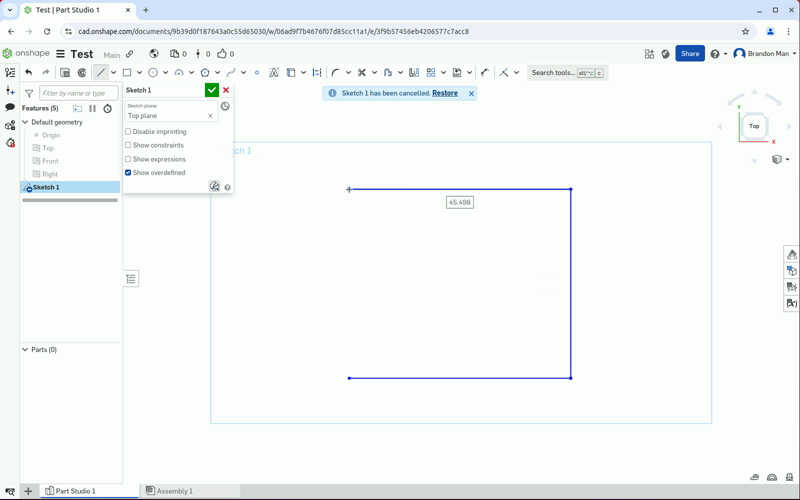
mouse_move(349, 378)
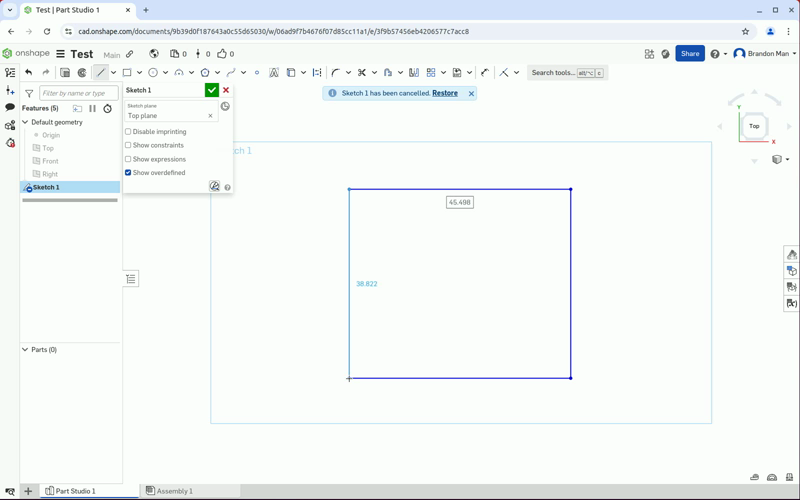
key_up(shift)
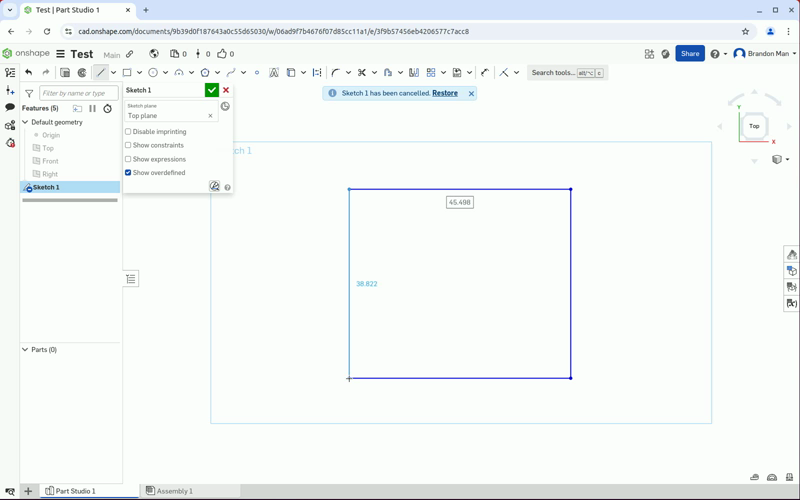
click(349, 378)
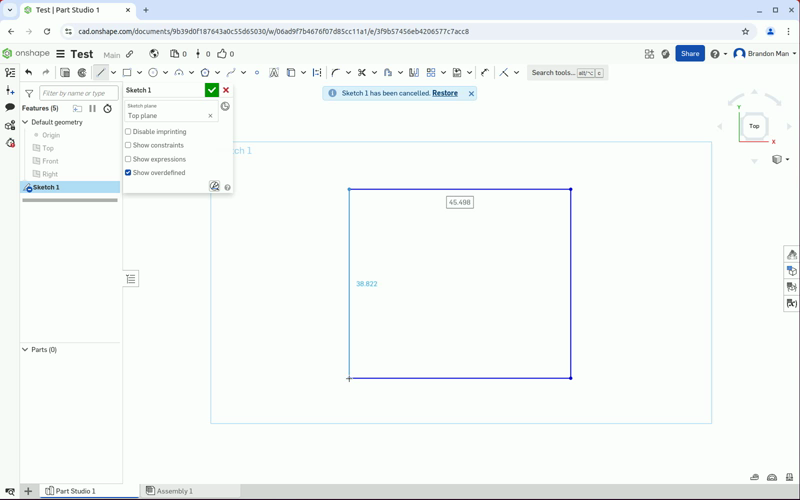
key(esc)
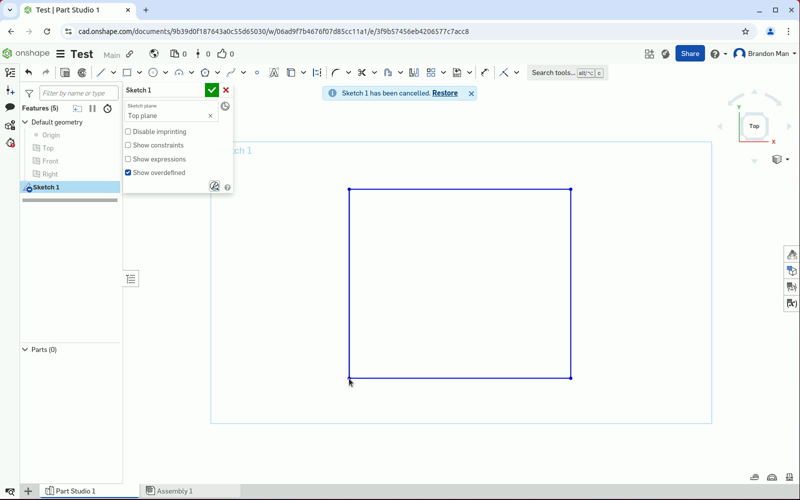
mouse_move(406, 337)
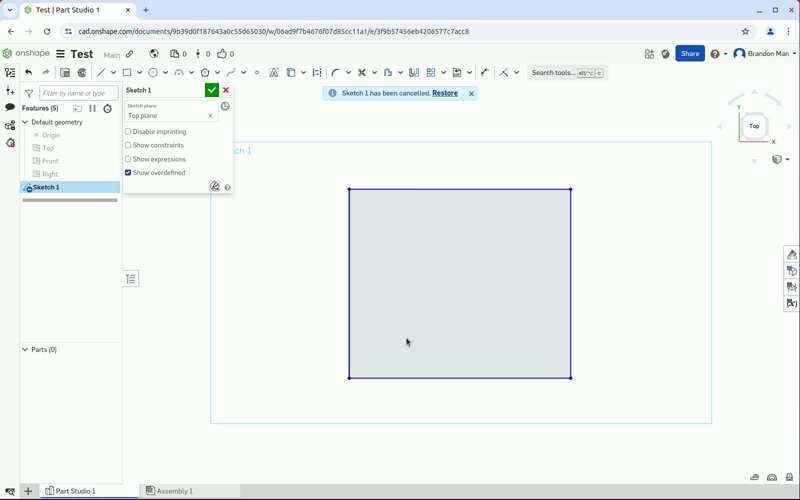
click(406, 337)
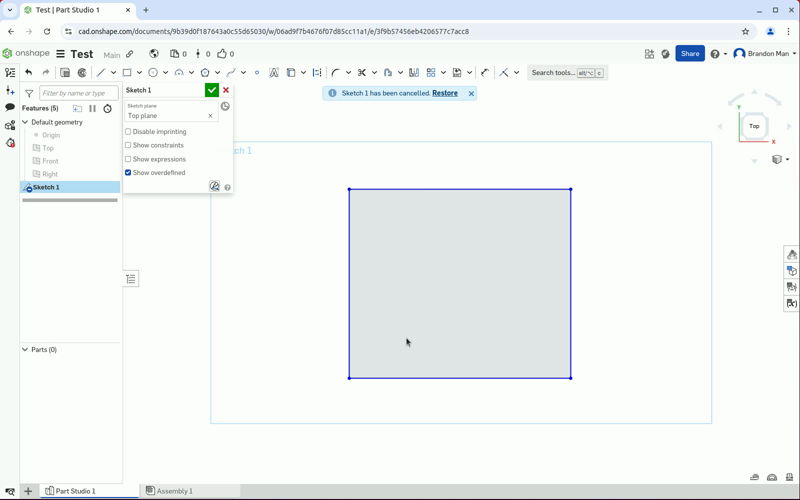
mouse_move(73, 352)
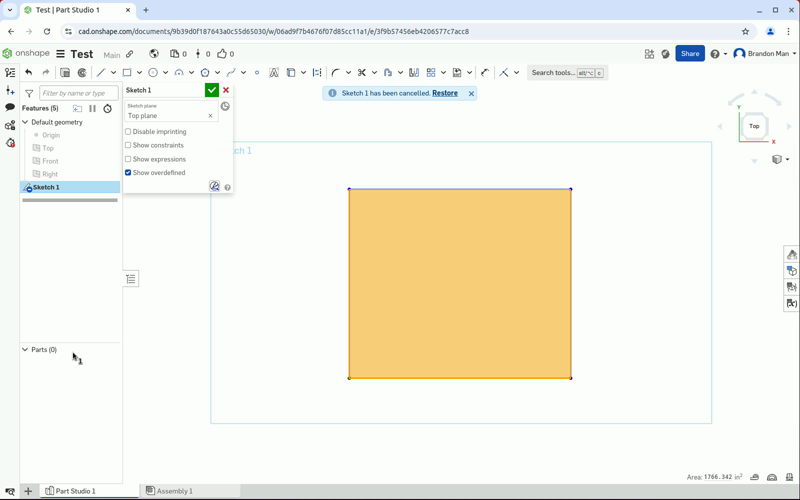
key(shift+y)
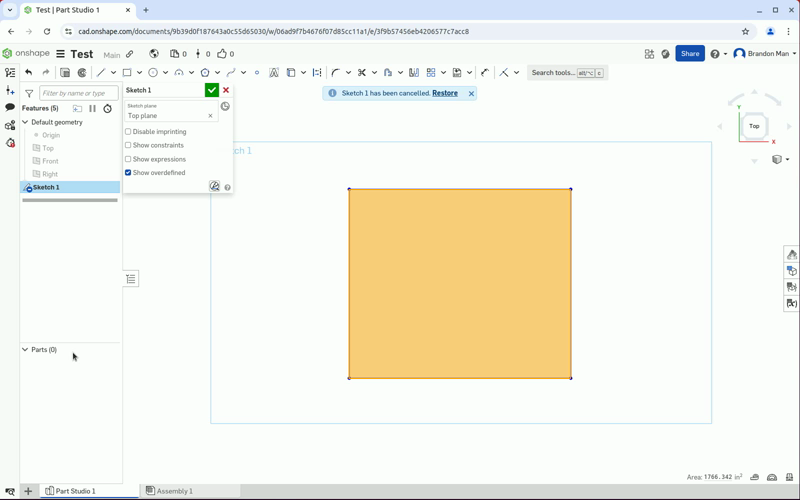
key(shift+e)
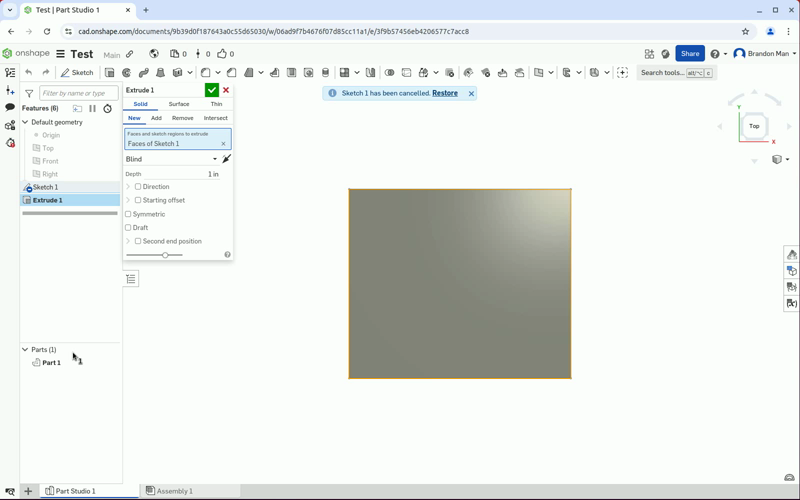
mouse_move(143, 106)
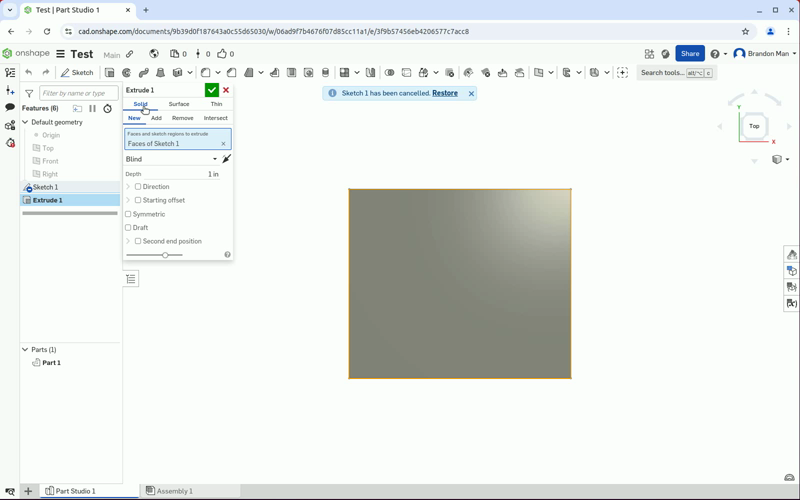
click(143, 106)
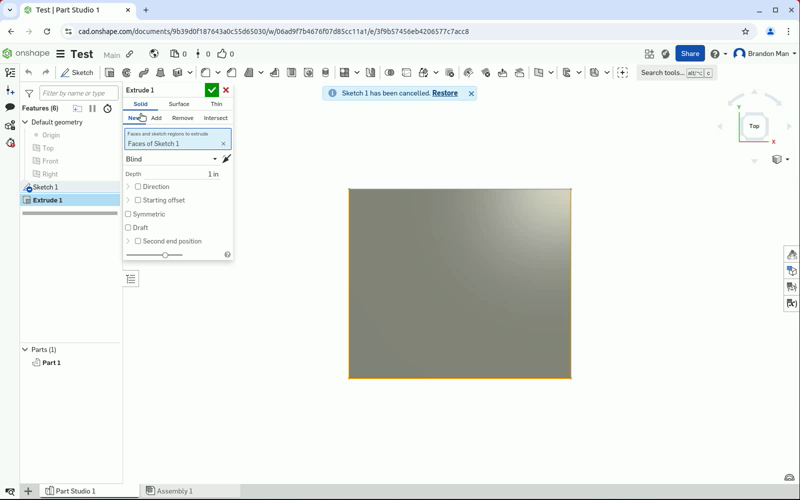
mouse_move(137, 120)
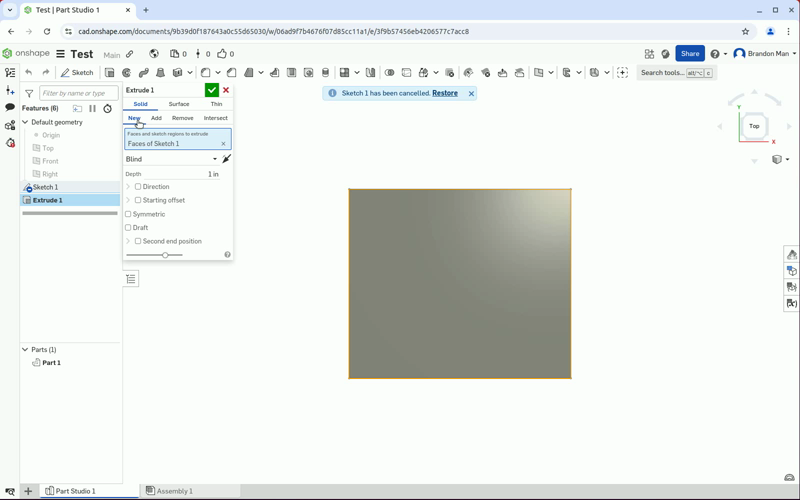
click(137, 120)
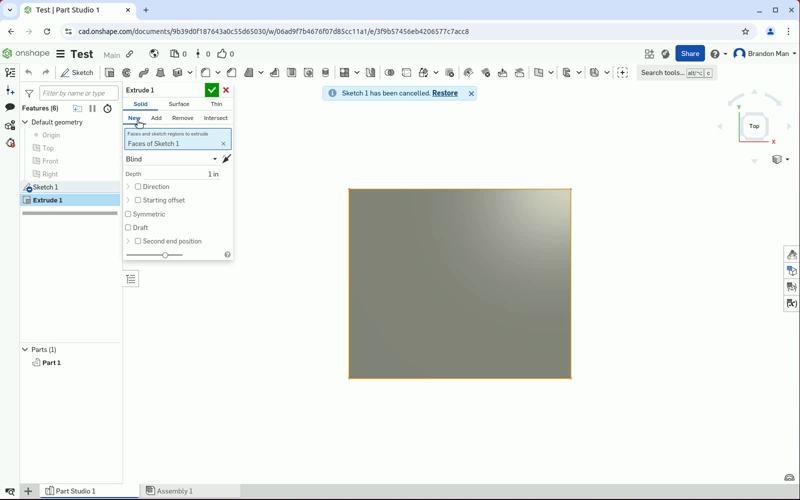
key(tab, 4)
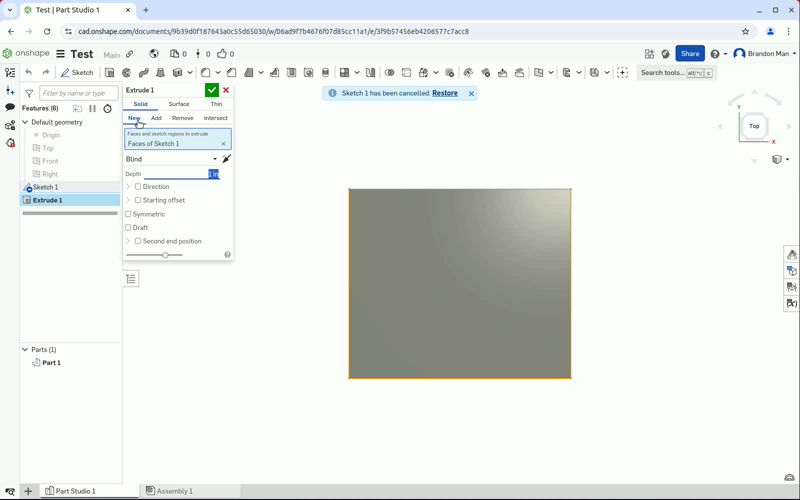
text(11.554)
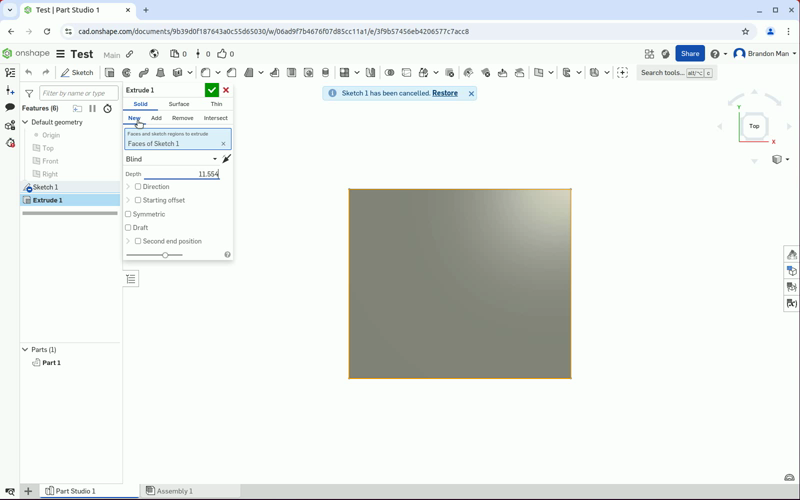
key(enter)
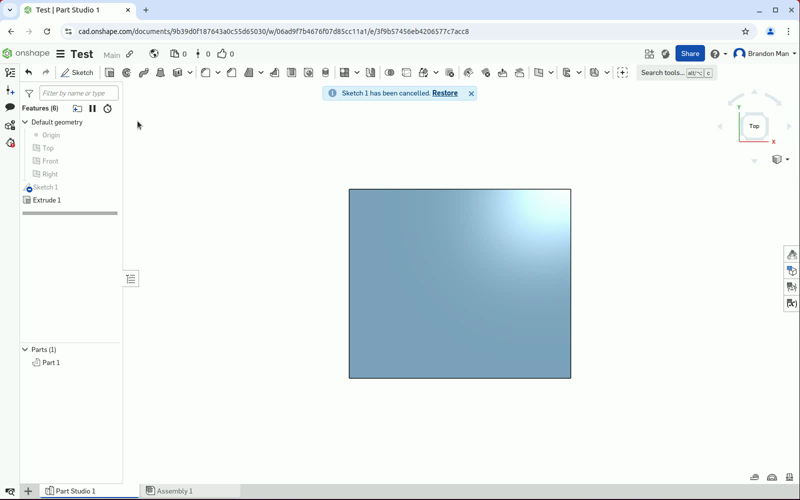
key(shift+h)
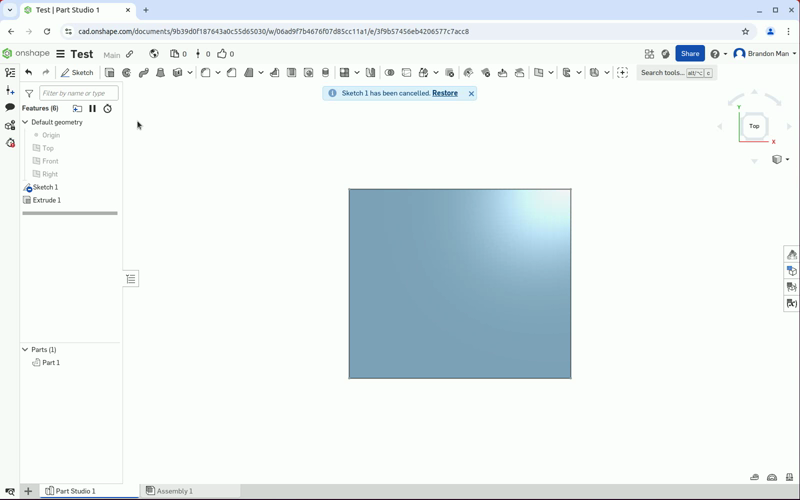
key(shift+h)
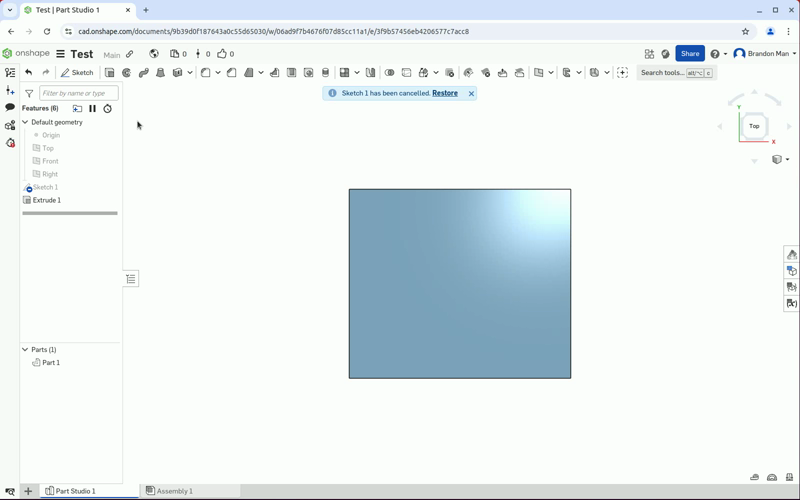
mouse_move(73, 189)
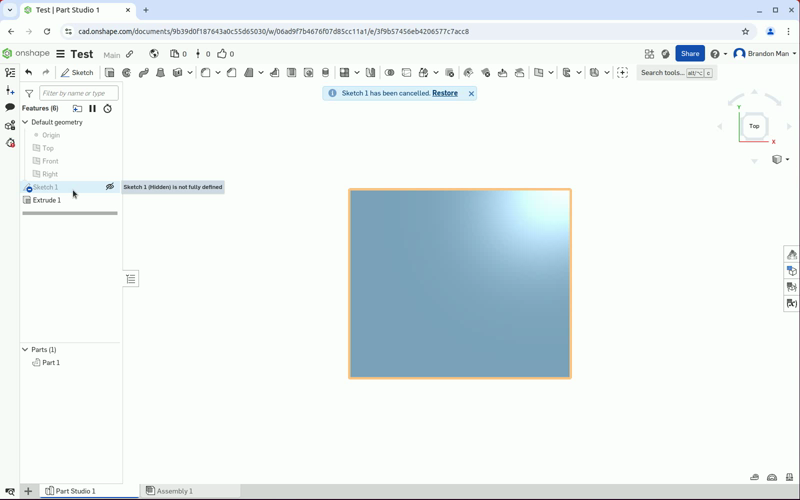
click(73, 189)
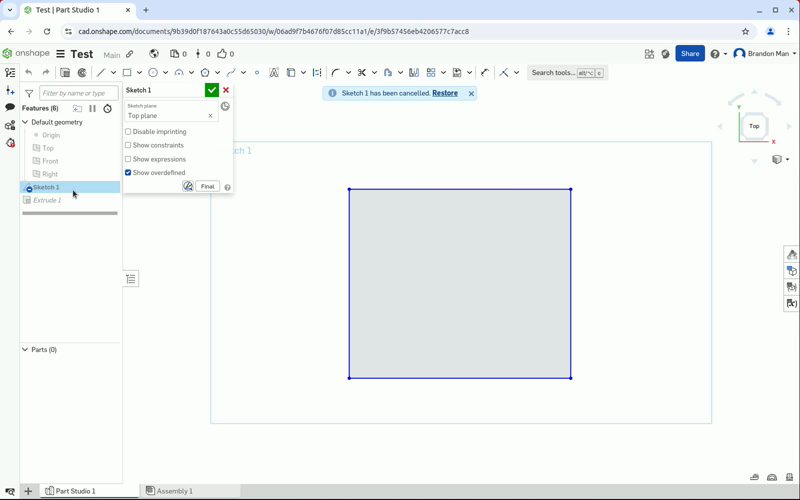
mouse_move(229, 92)
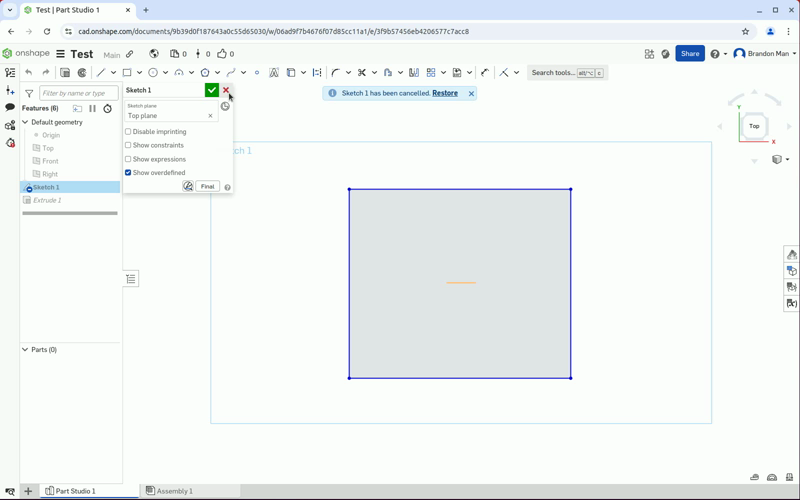
click(229, 92)
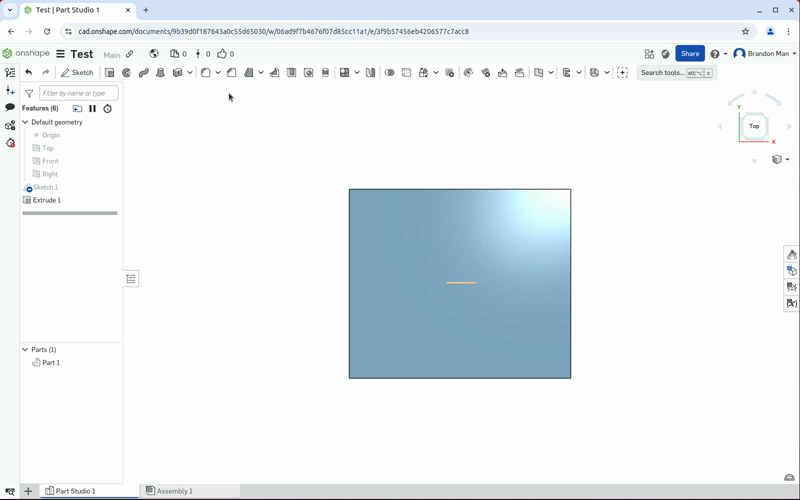
mouse_move(541, 75)
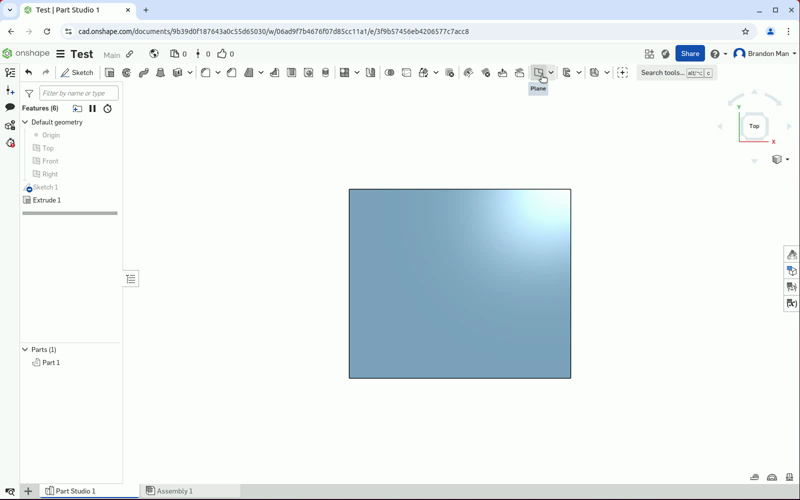
click(541, 75)
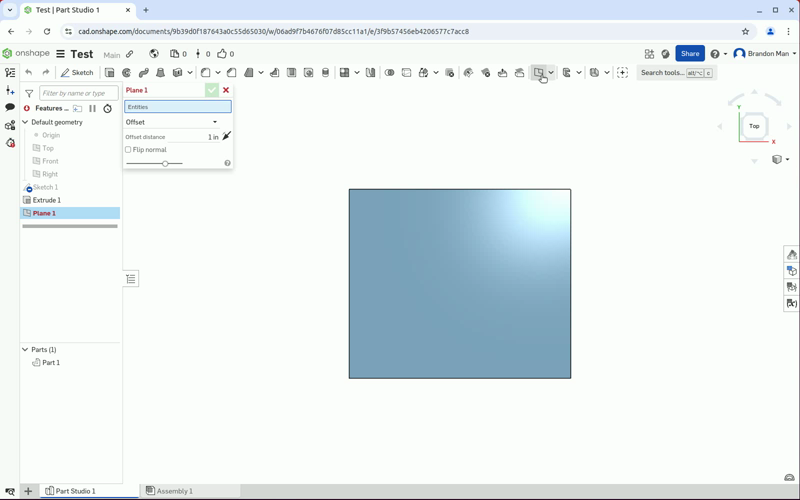
mouse_move(73, 150)
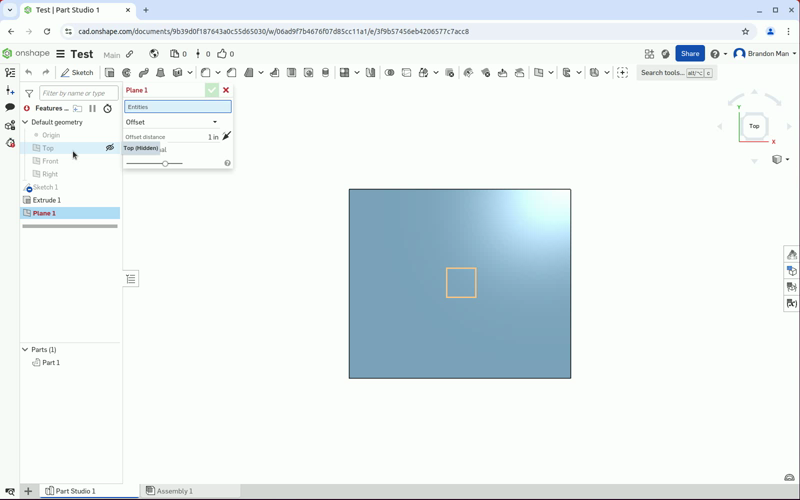
click(73, 150)
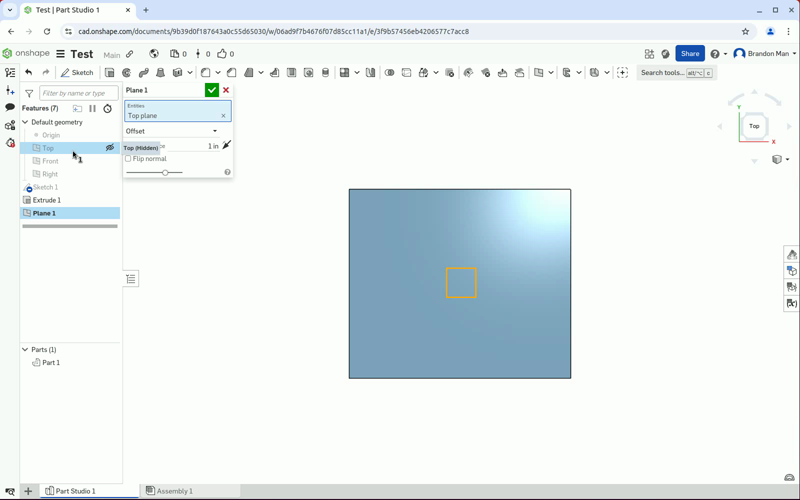
key(tab, 2)
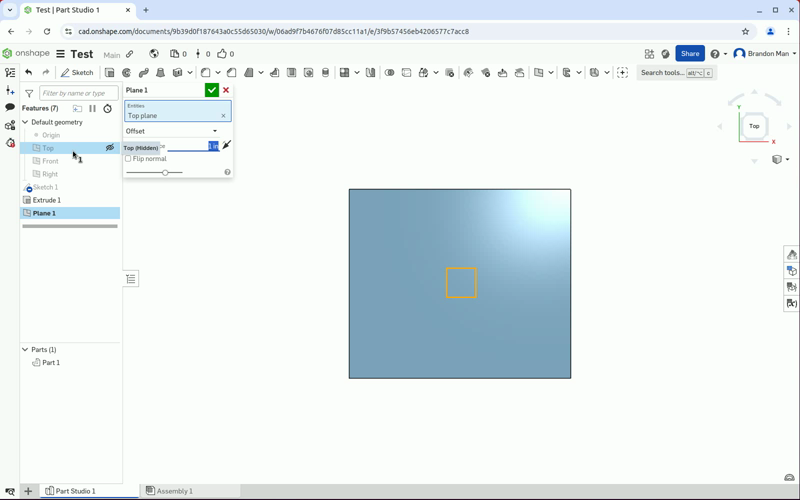
text(11.554)
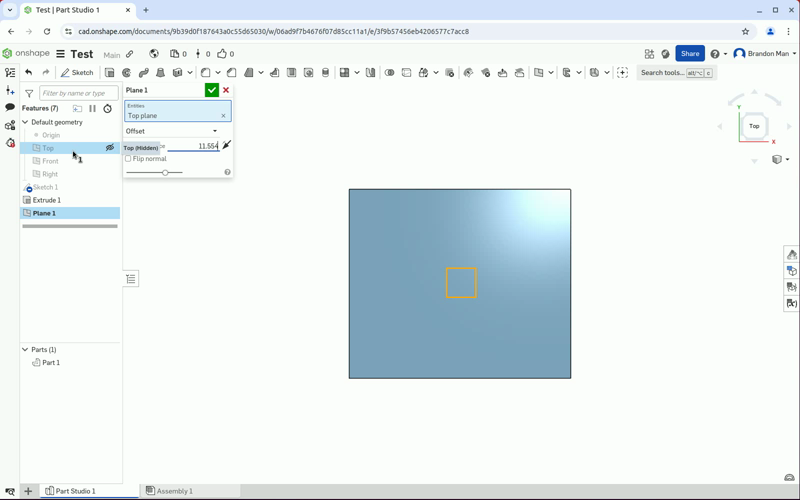
key(enter, 2)
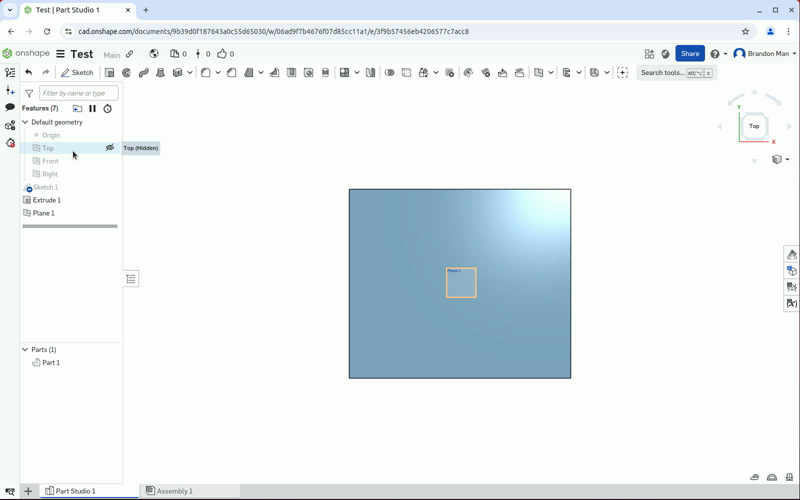
key(shift+s)
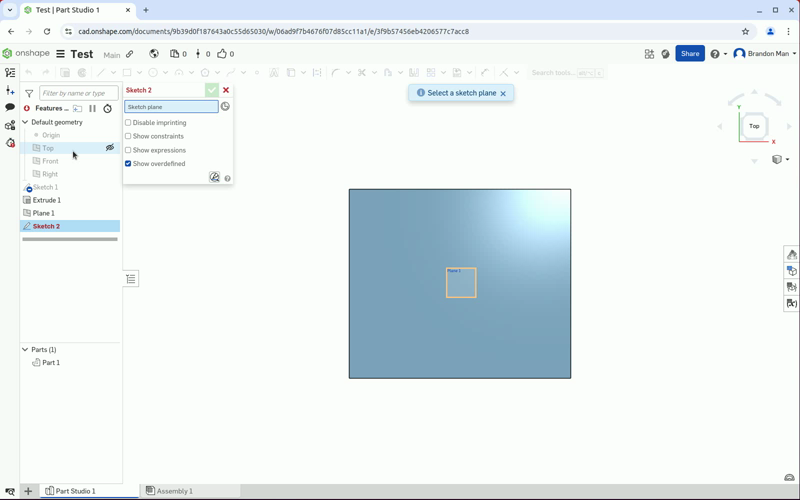
mouse_move(73, 215)
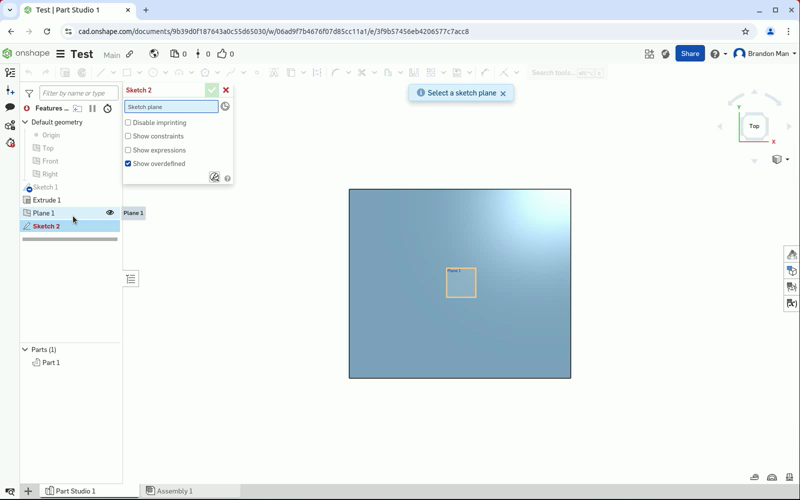
click(73, 215)
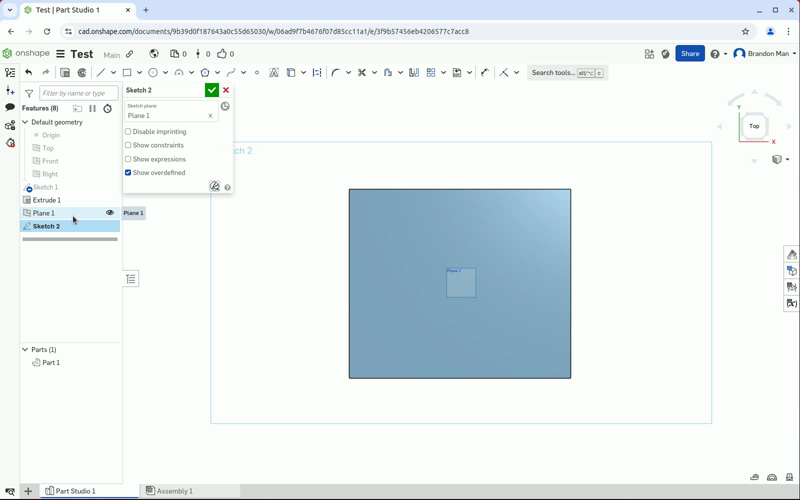
mouse_move(73, 352)
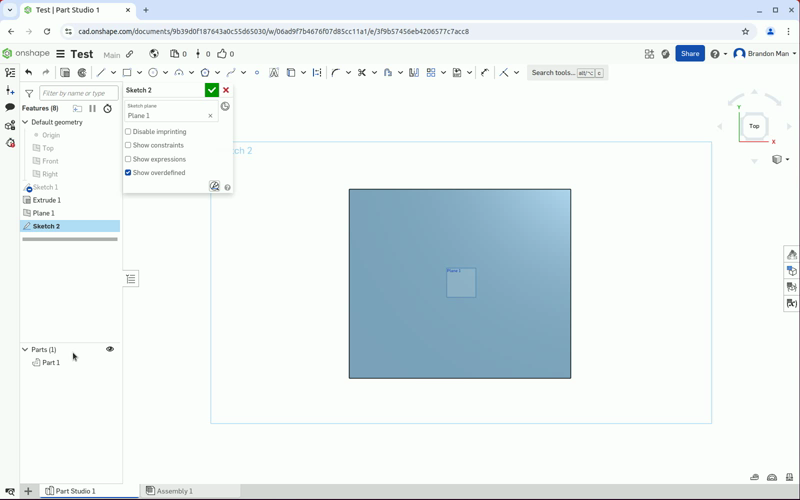
key(y)
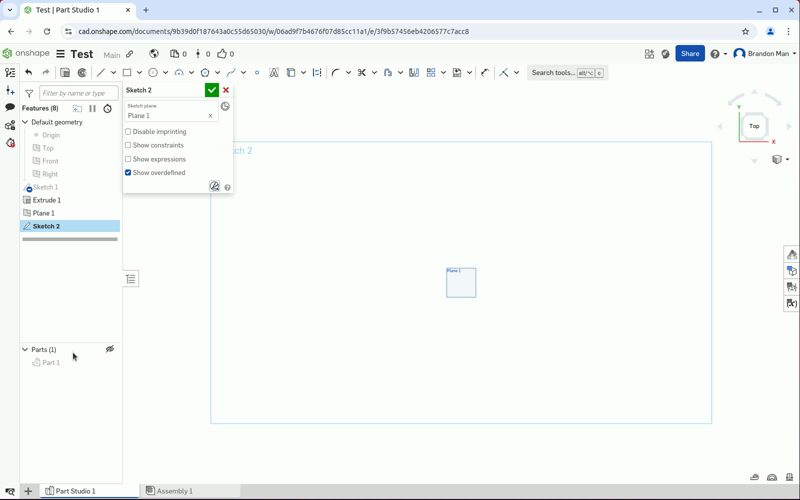
key(c)
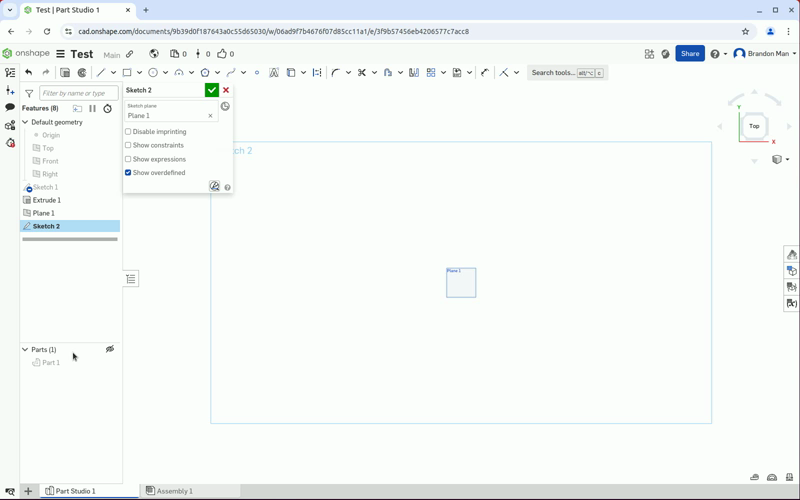
key_down(shift)
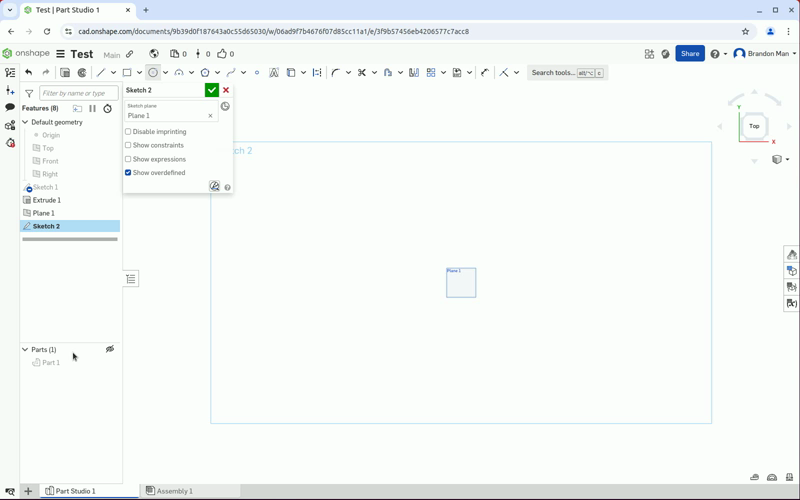
mouse_move(461, 282)
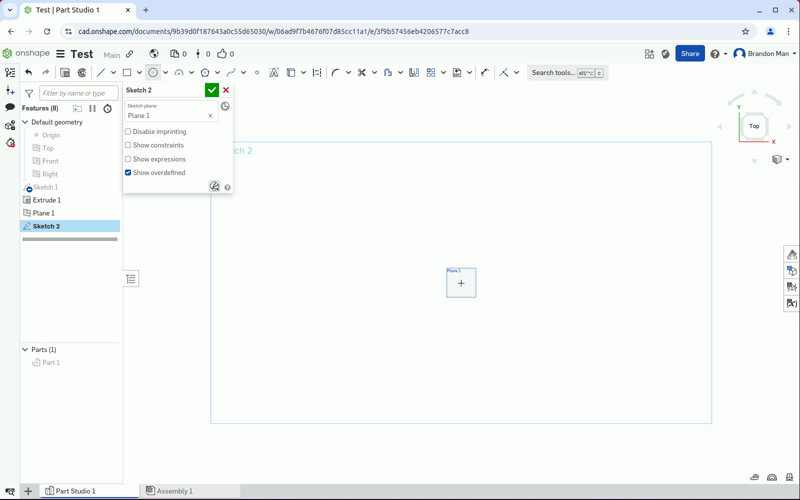
click(461, 282)
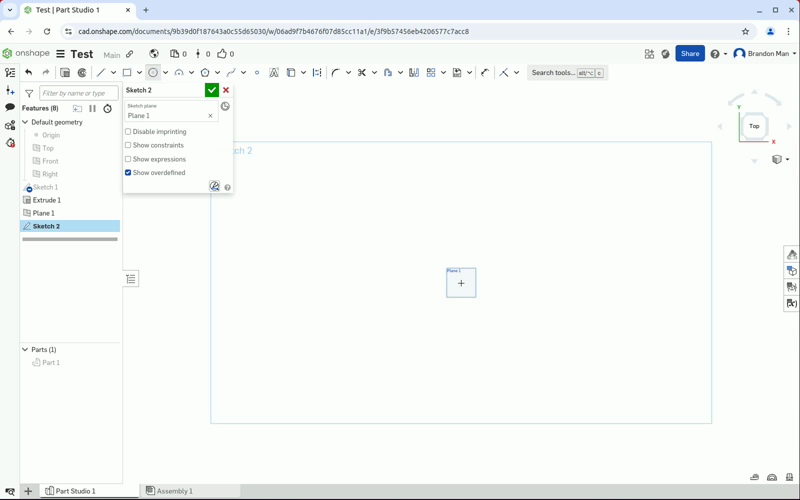
key_up(shift)
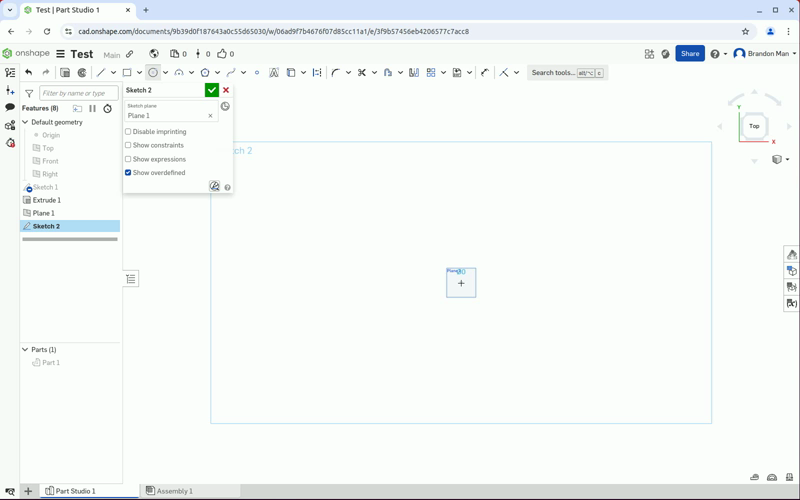
mouse_move(517, 282)
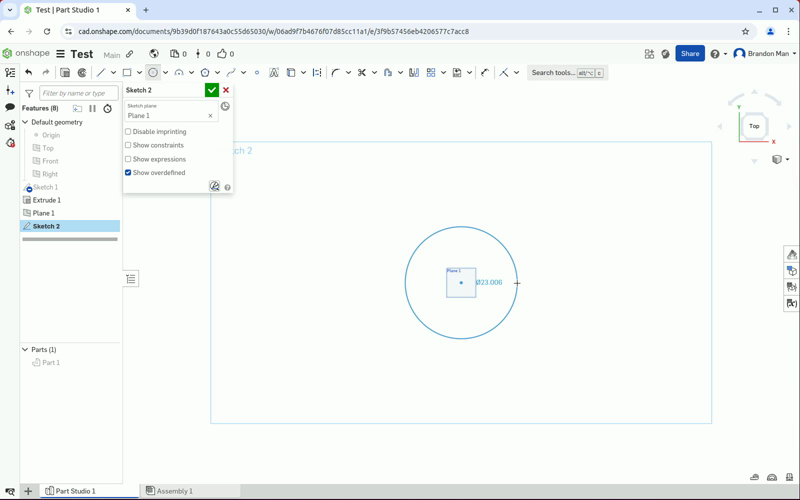
click(517, 282)
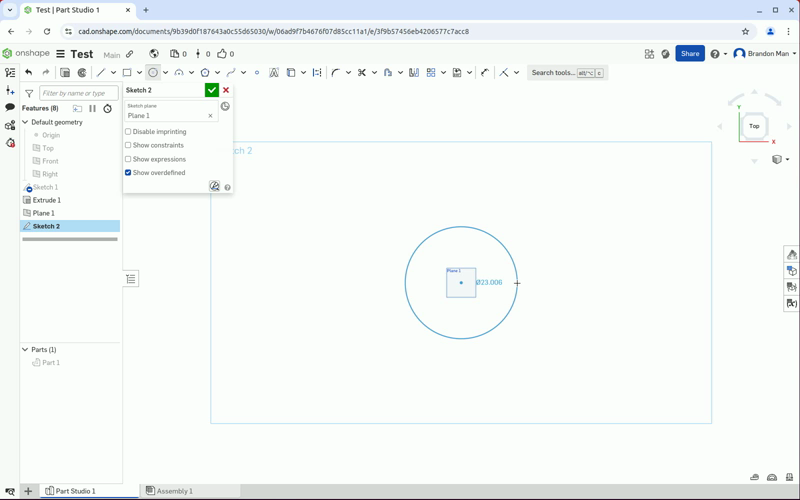
key(esc)
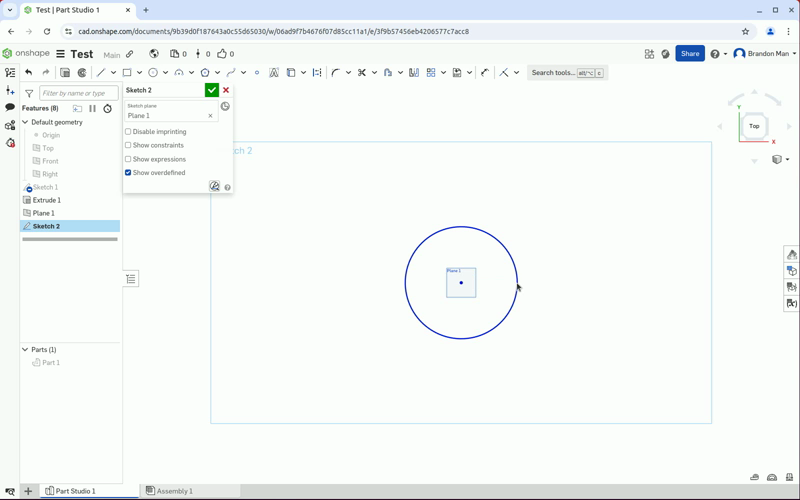
mouse_move(482, 323)
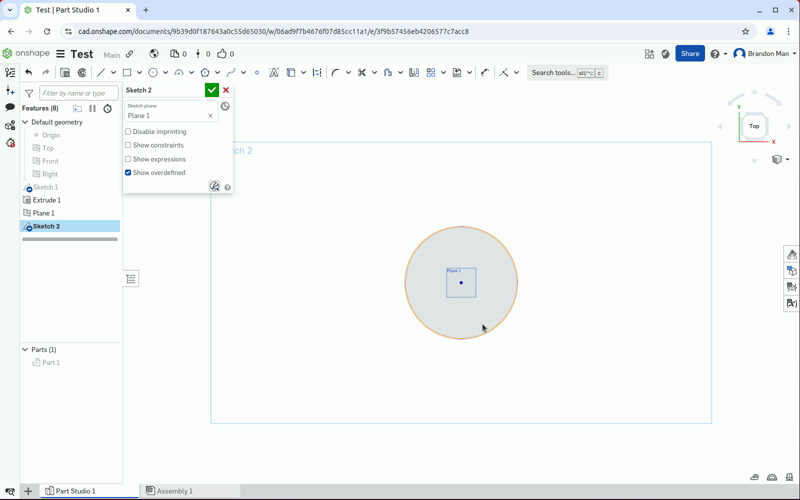
click(482, 323)
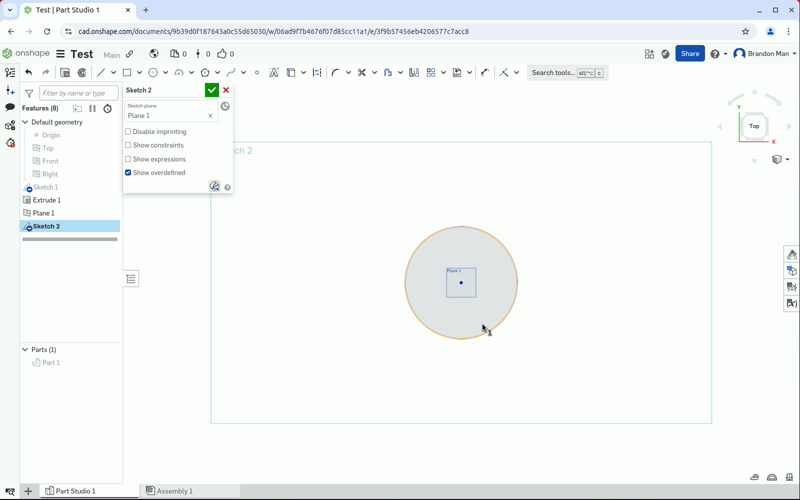
mouse_move(73, 352)
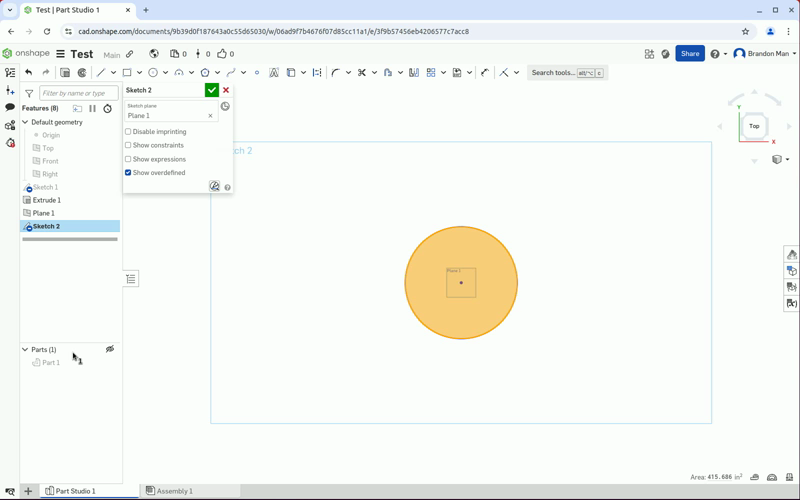
key(shift+y)
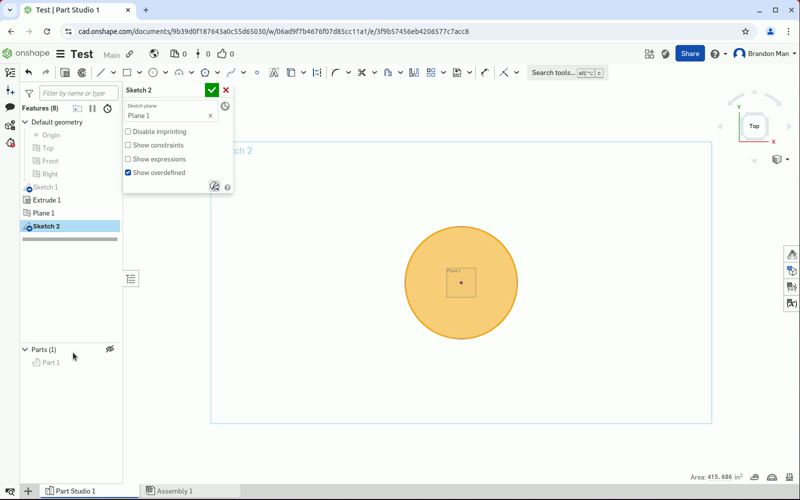
key(shift+e)
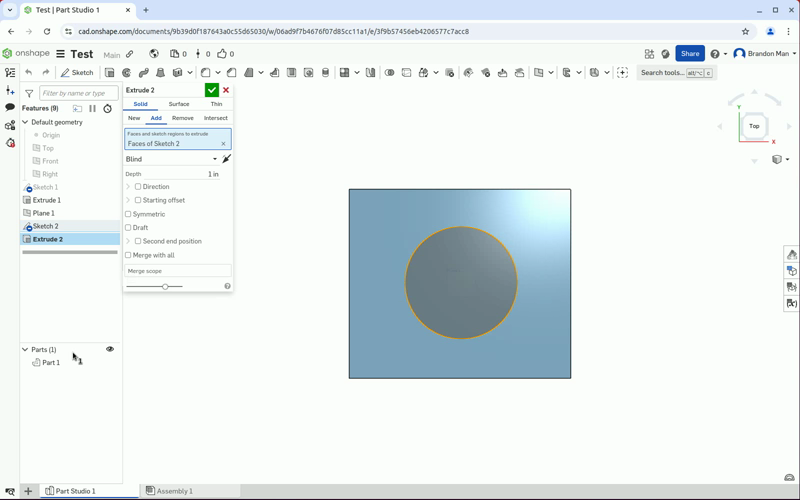
mouse_move(143, 106)
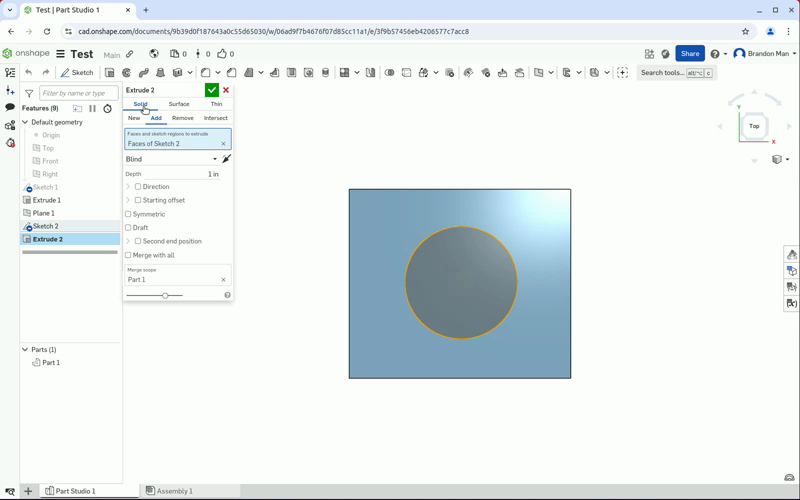
click(143, 106)
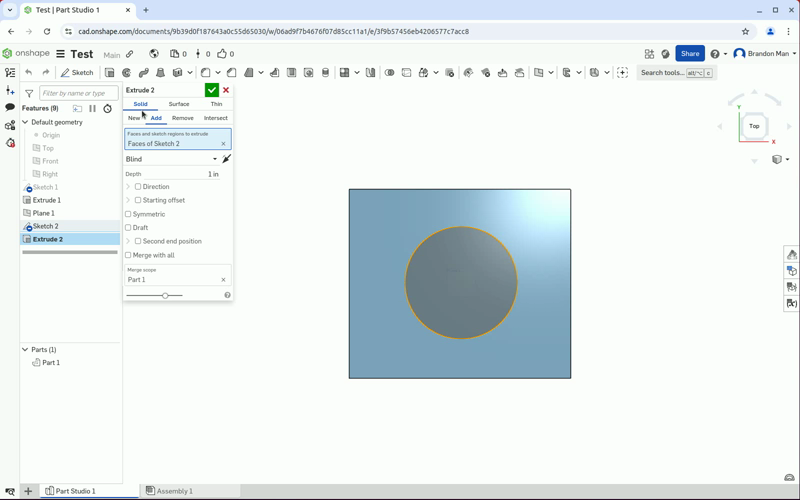
mouse_move(137, 120)
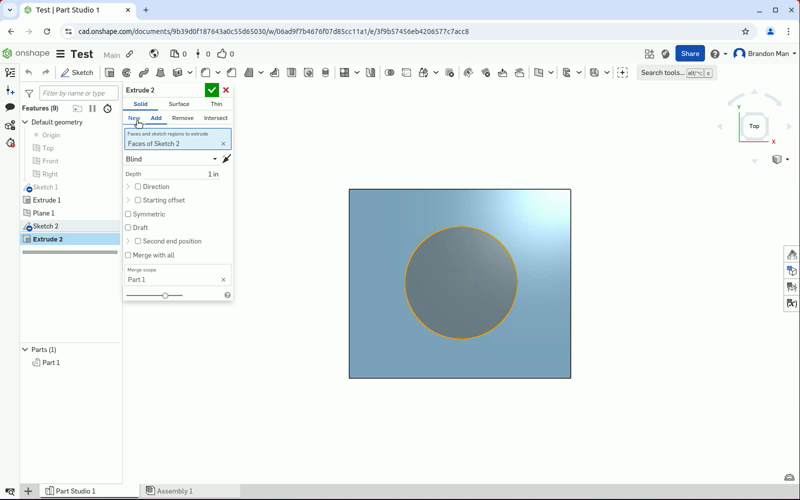
click(137, 120)
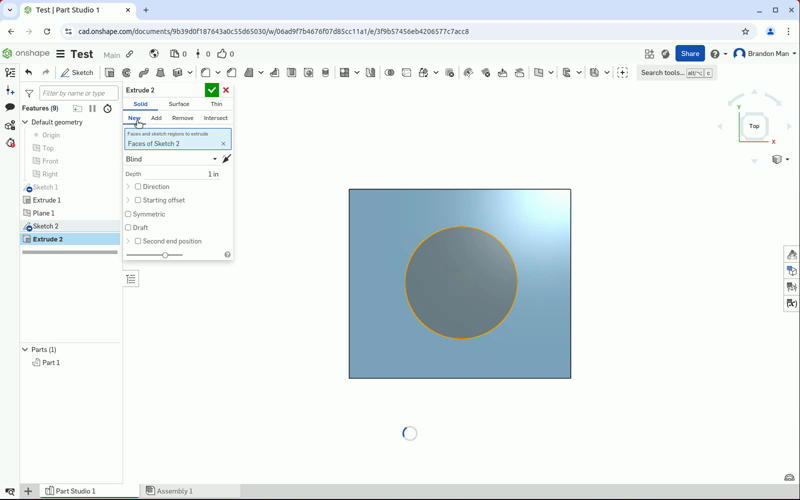
key(tab, 4)
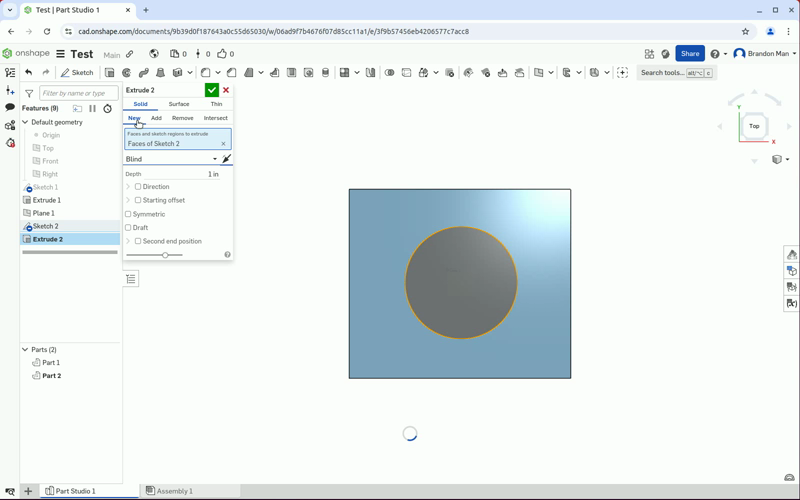
text(11.554)
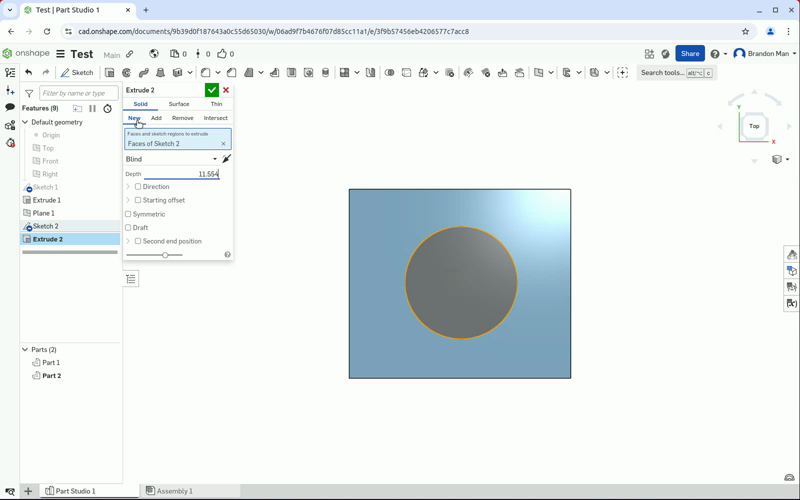
key(enter)
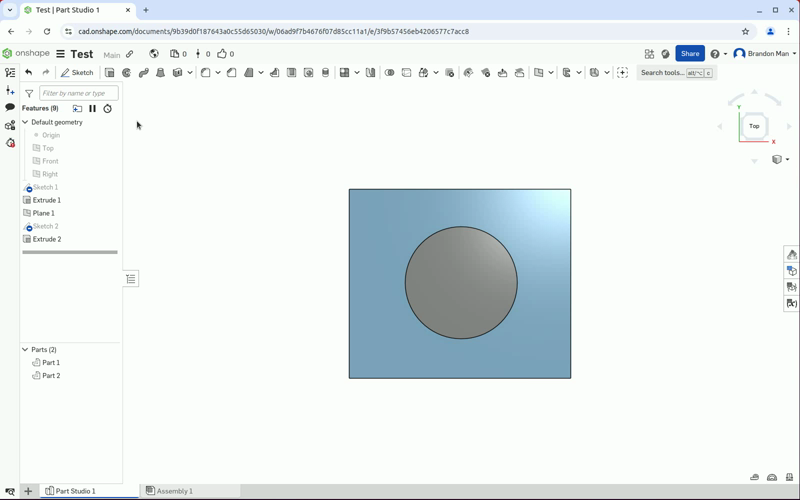
key(shift+h)
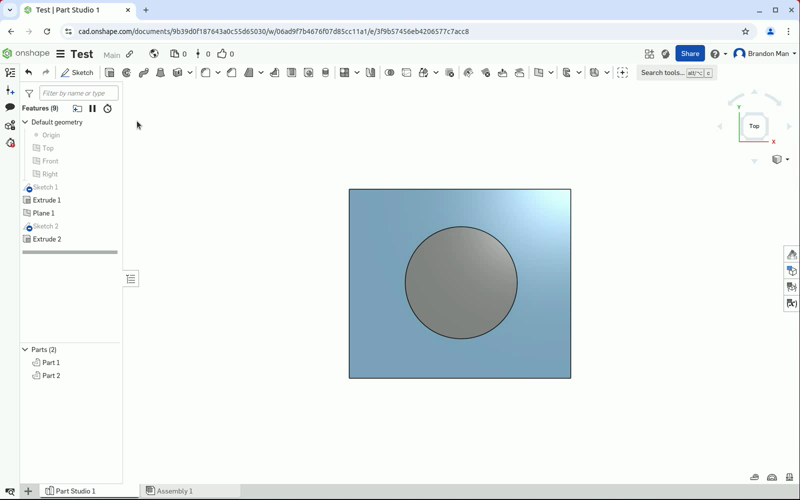
key(shift+h)
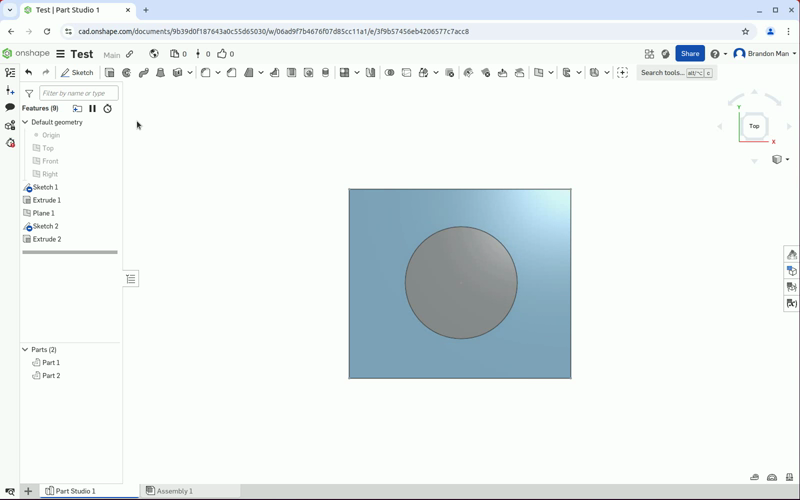
key(shift+7)
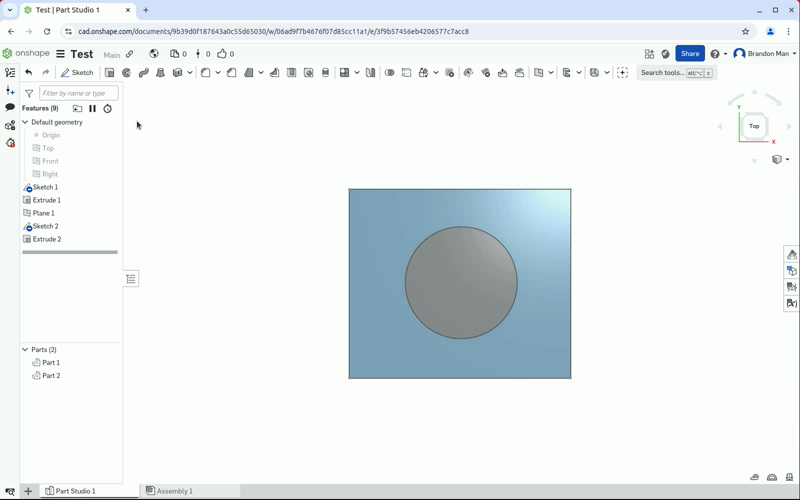
key(up, 3)
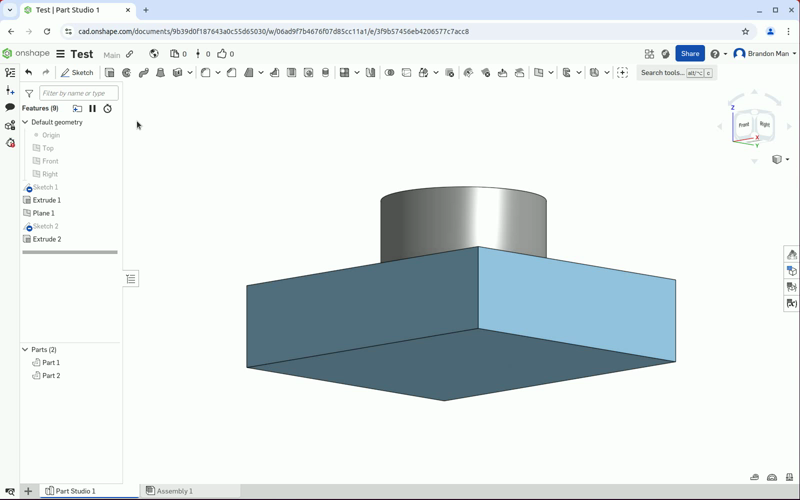
key(left, 3)
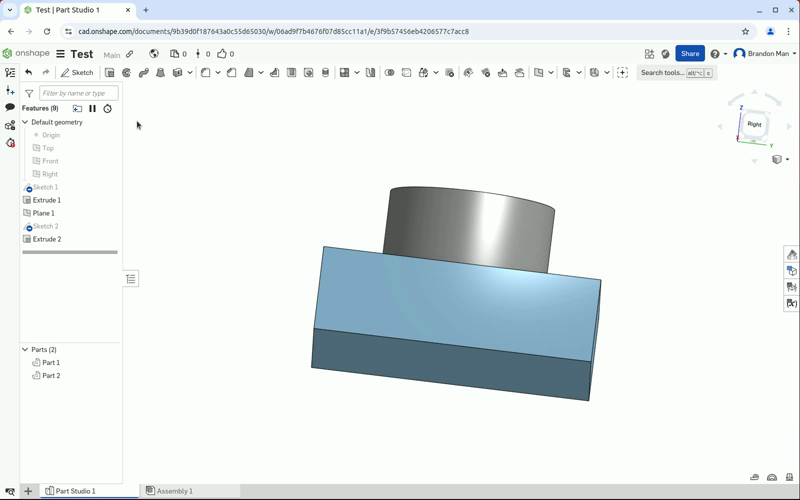
key(right, 3)
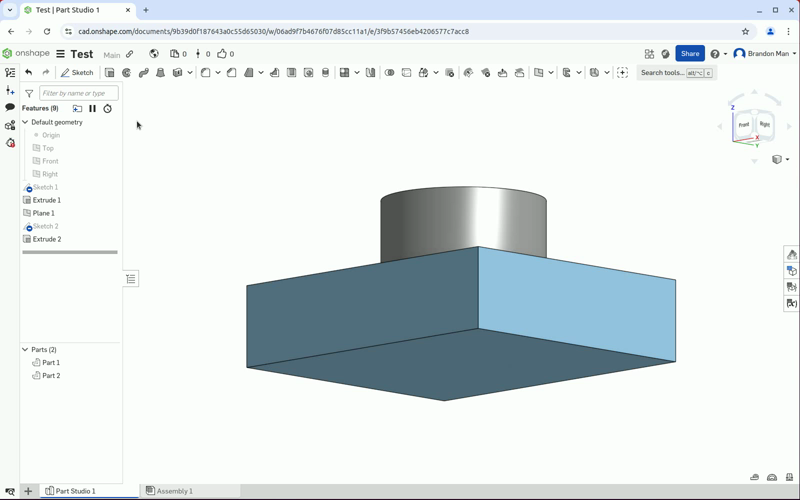
key(down, 3)
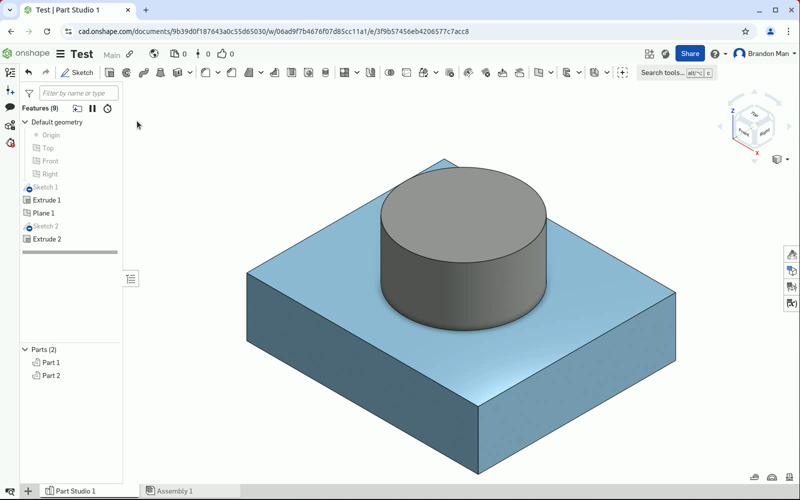
mouse_move(73, 189)
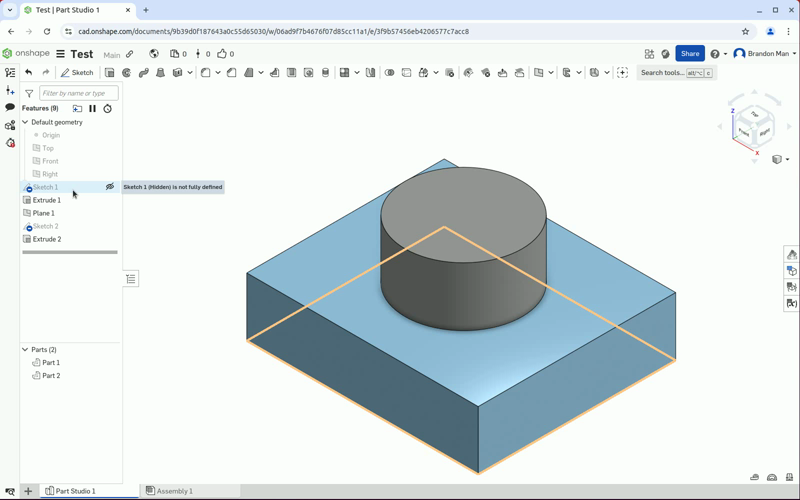
click(73, 189)